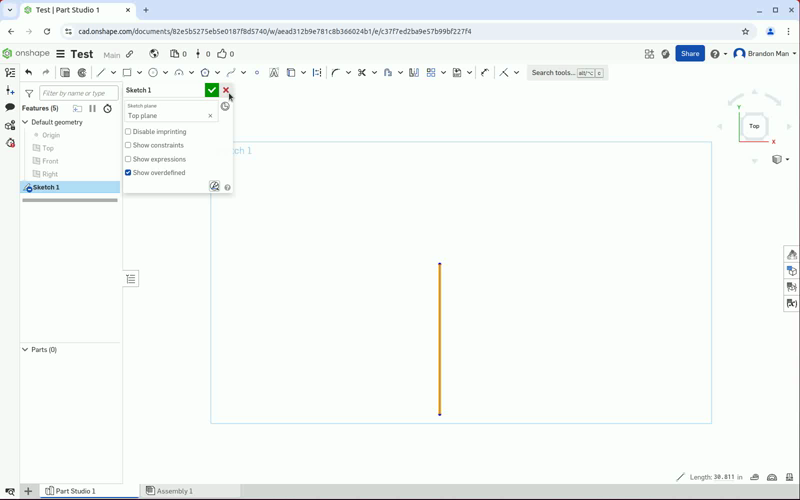
key(shift+h)
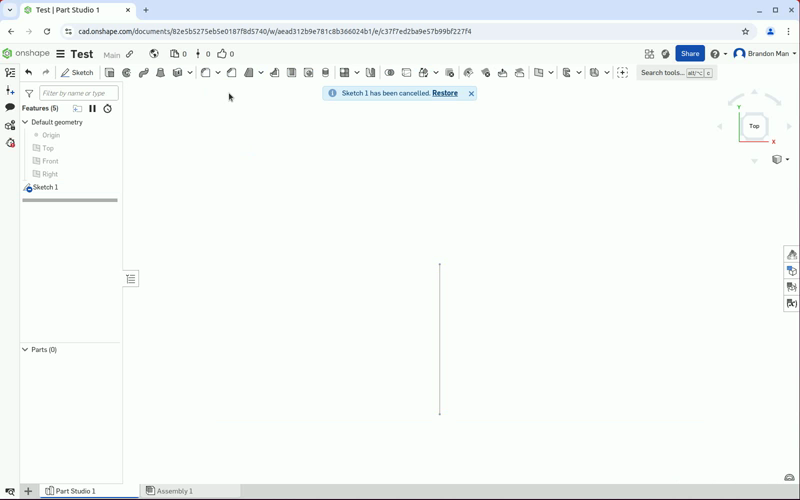
key(shift+s)
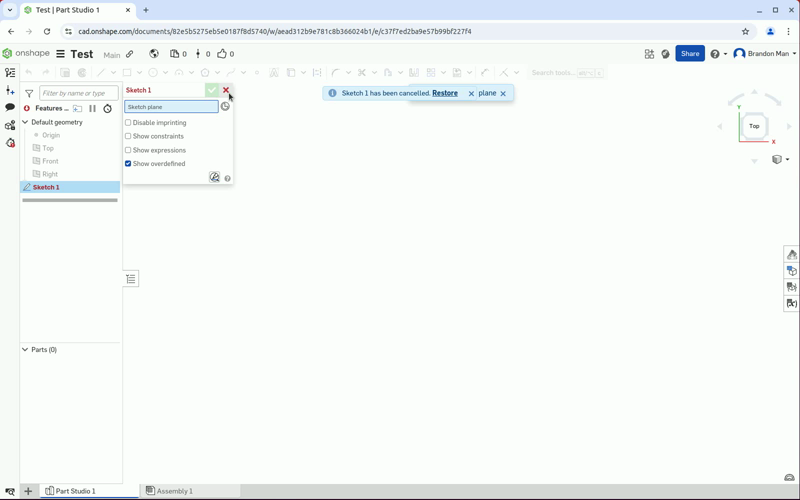
mouse_move(73, 150)
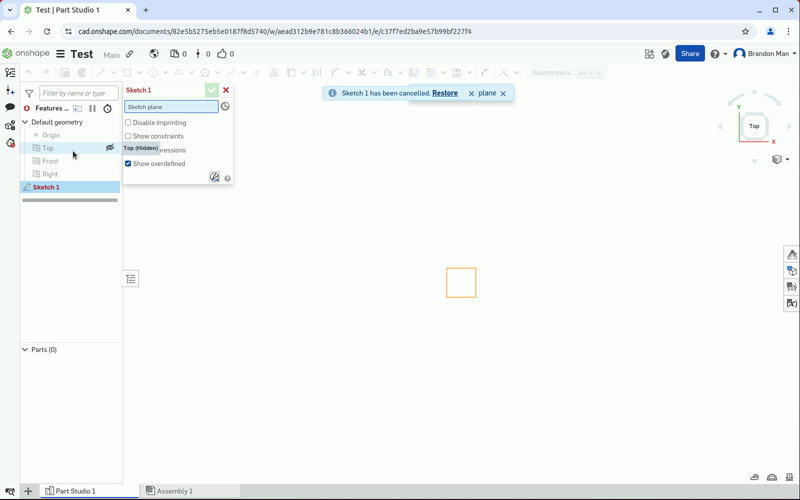
click(73, 150)
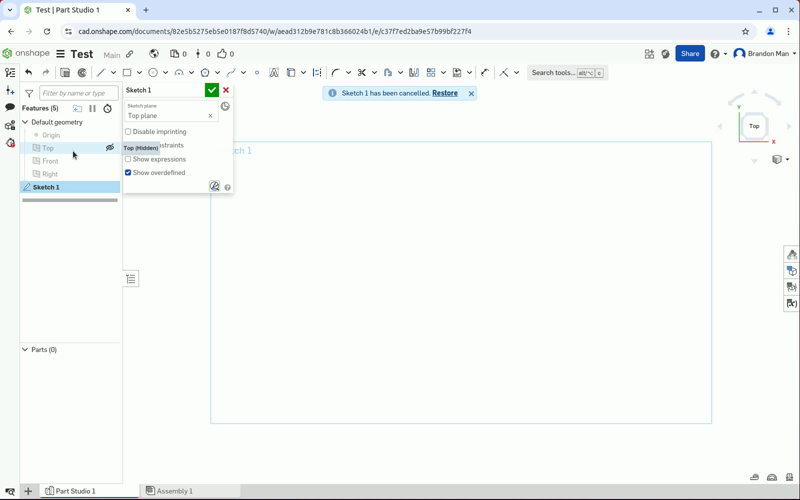
mouse_move(73, 352)
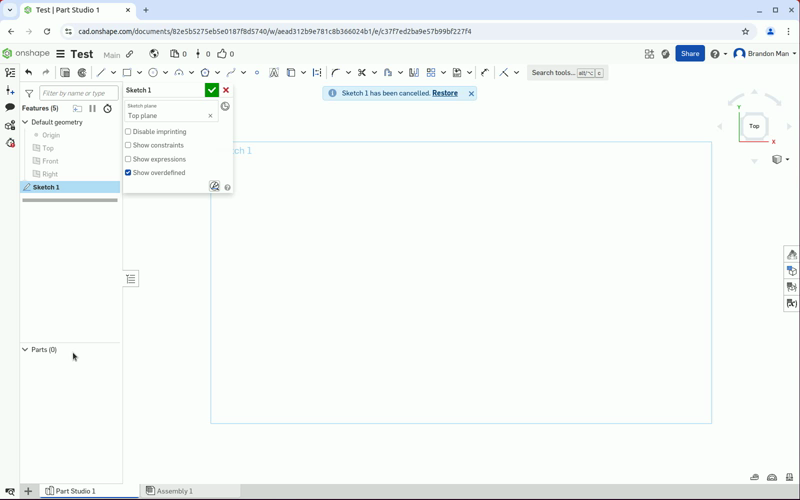
key(y)
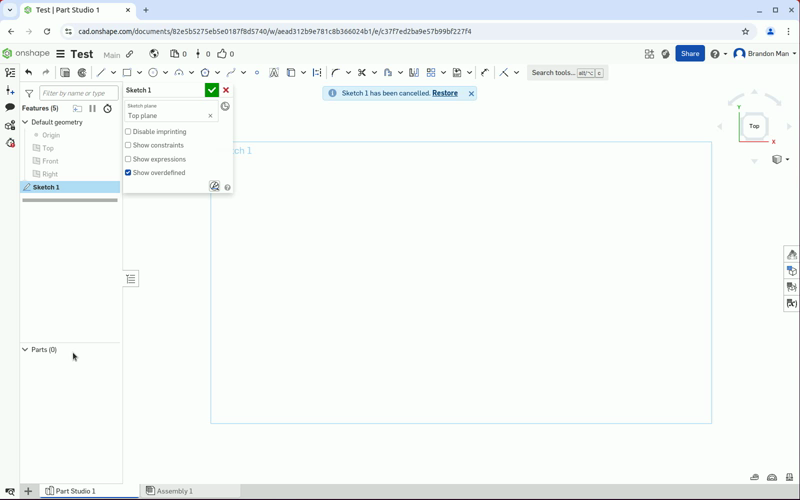
key(c)
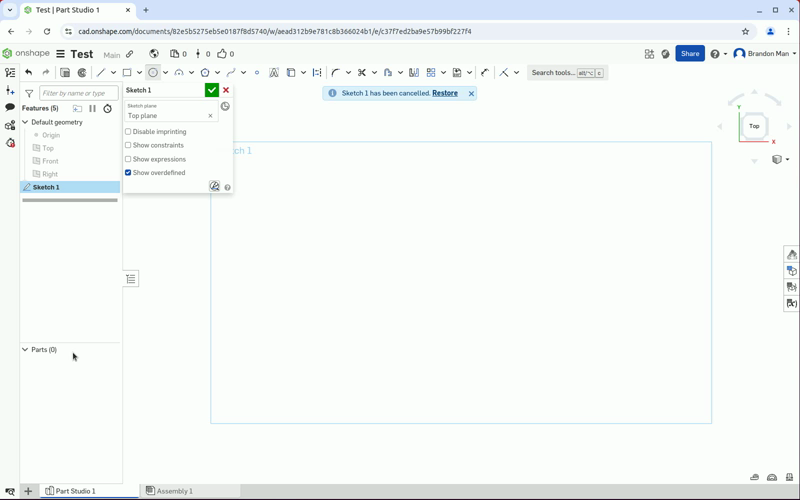
key_down(shift)
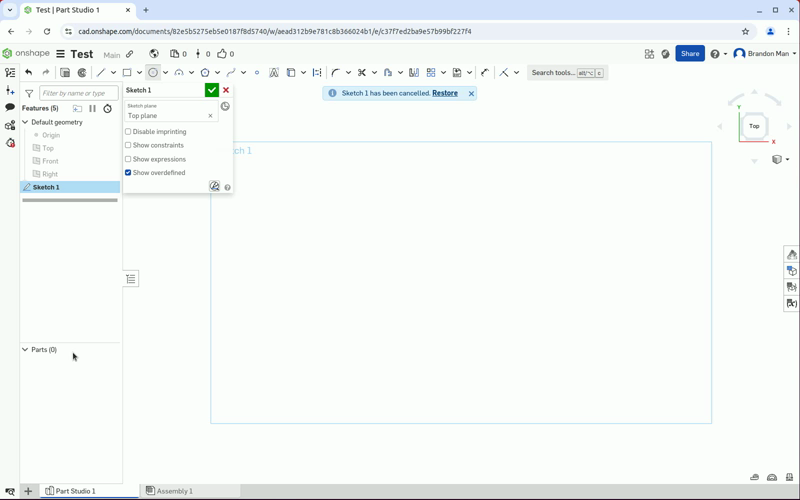
mouse_move(527, 282)
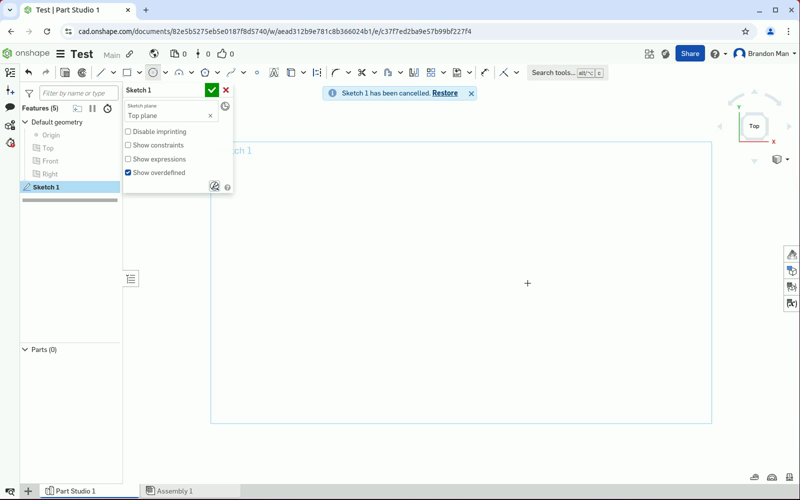
click(527, 282)
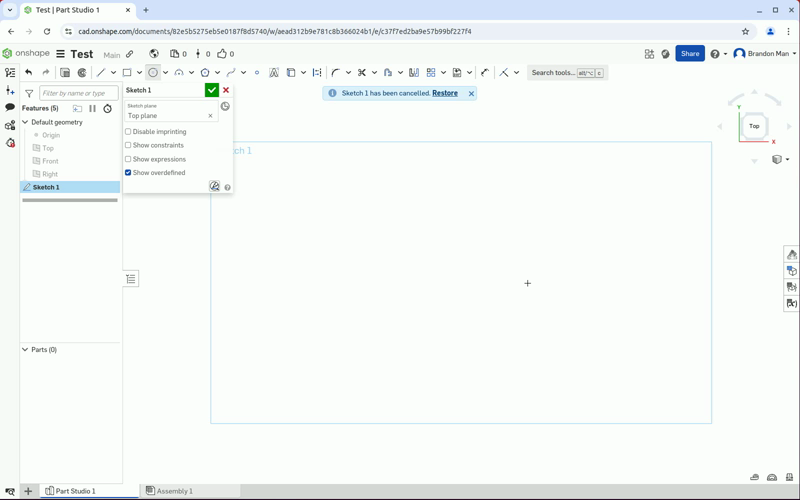
key_up(shift)
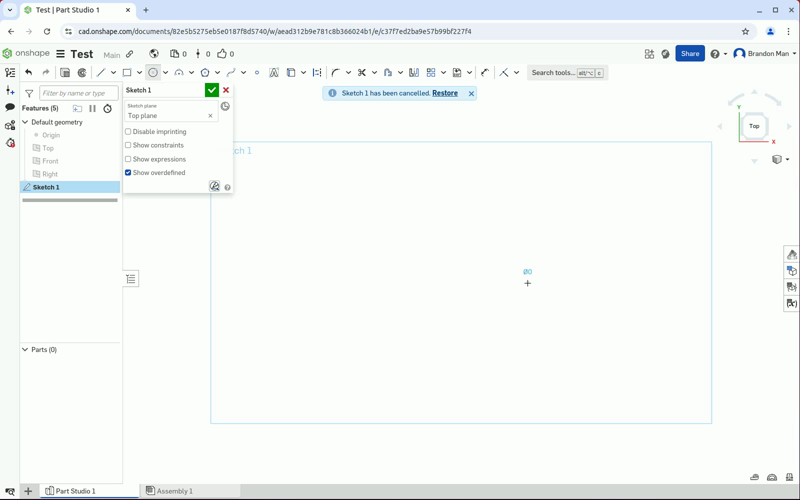
mouse_move(555, 282)
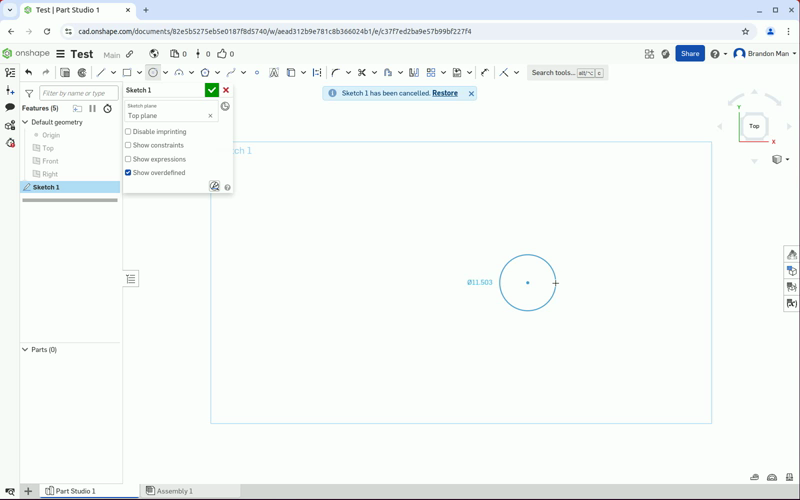
click(555, 282)
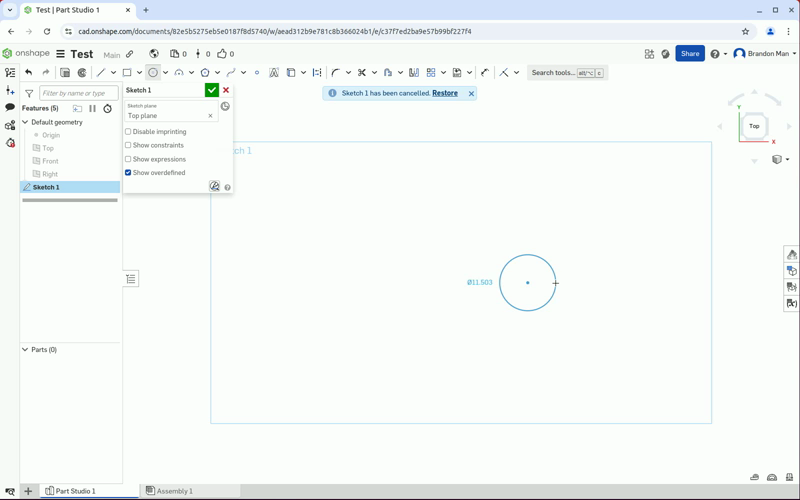
key(esc)
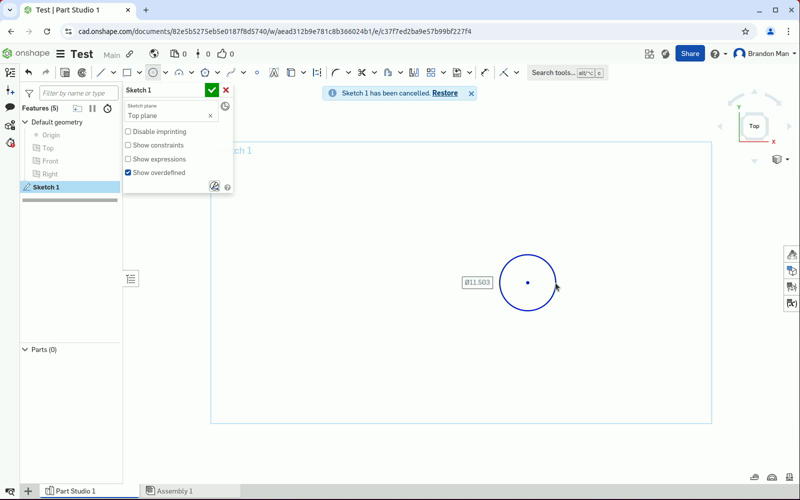
mouse_move(526, 298)
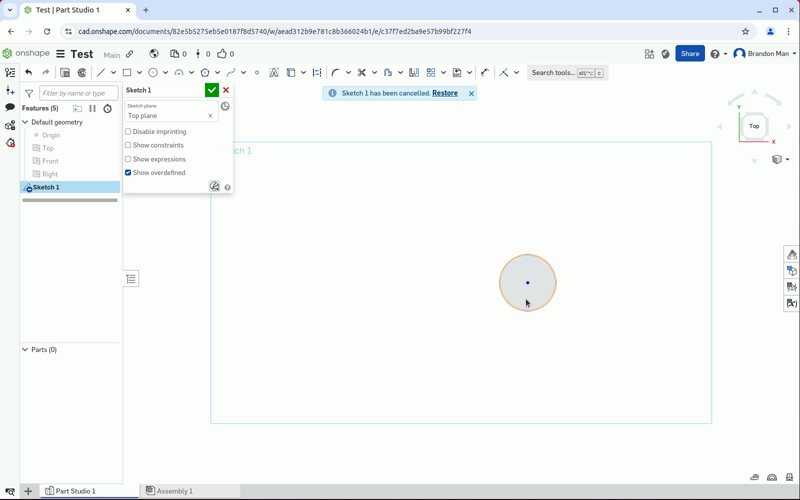
click(526, 298)
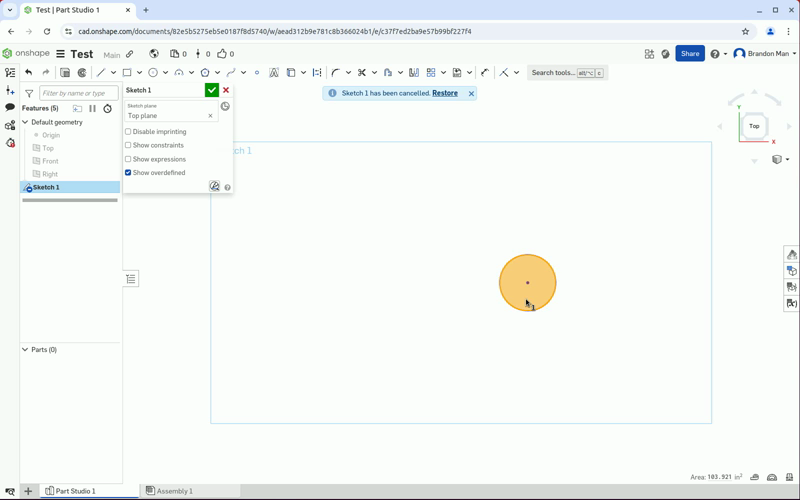
mouse_move(73, 352)
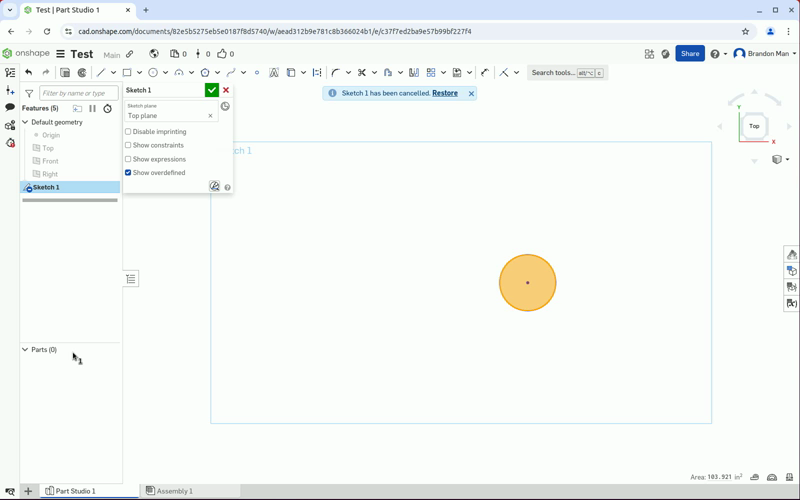
key(shift+y)
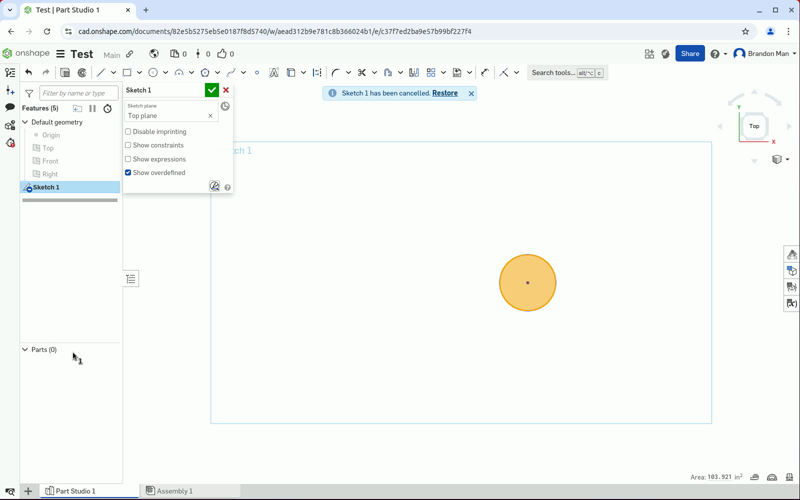
key(shift+e)
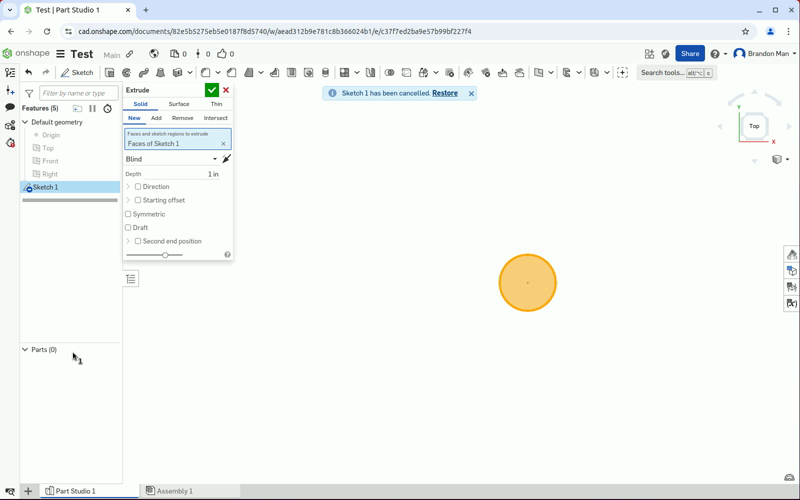
mouse_move(143, 106)
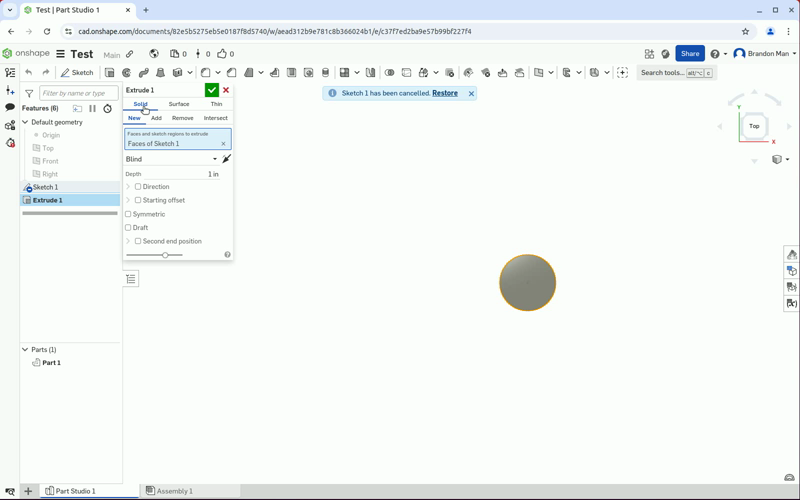
click(143, 106)
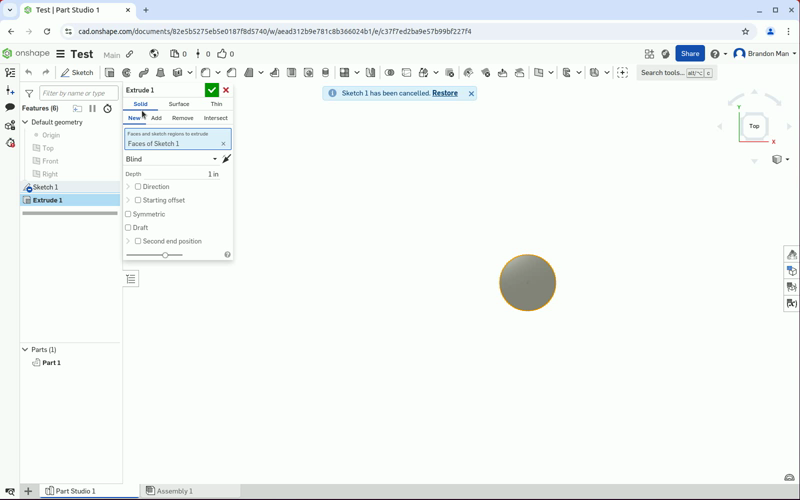
mouse_move(137, 120)
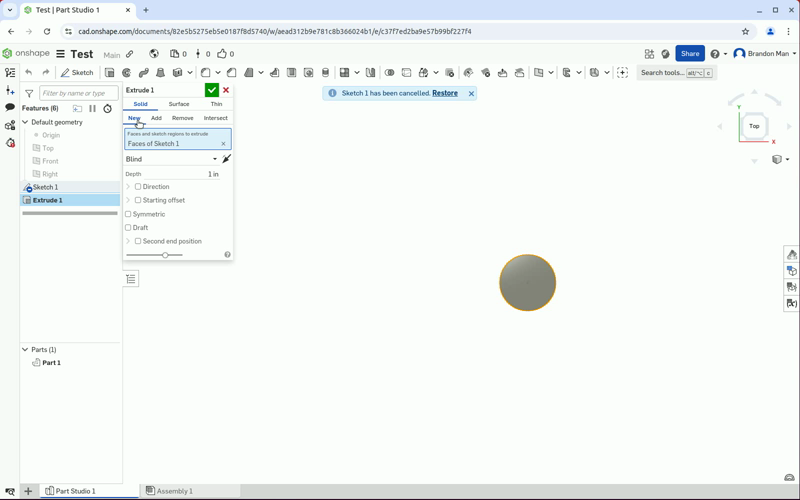
click(137, 120)
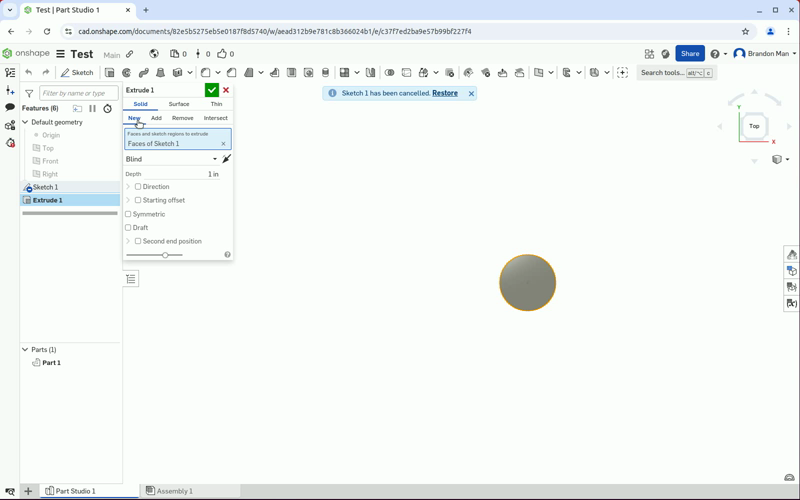
key(tab, 4)
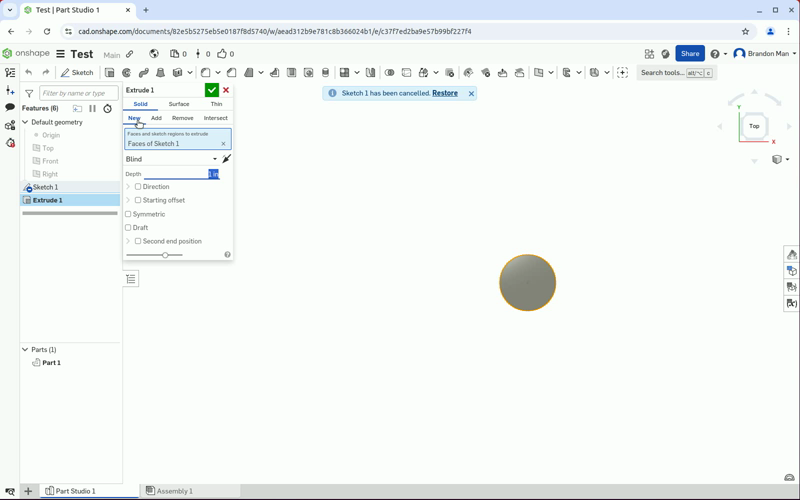
text(8.666)
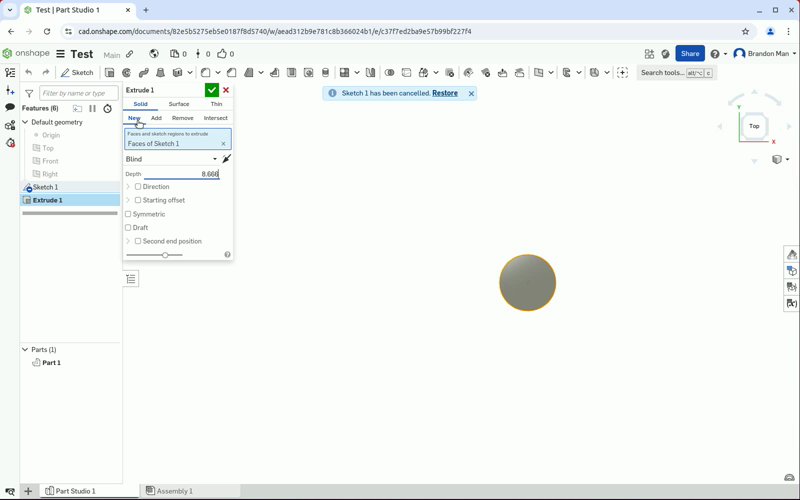
key(enter)
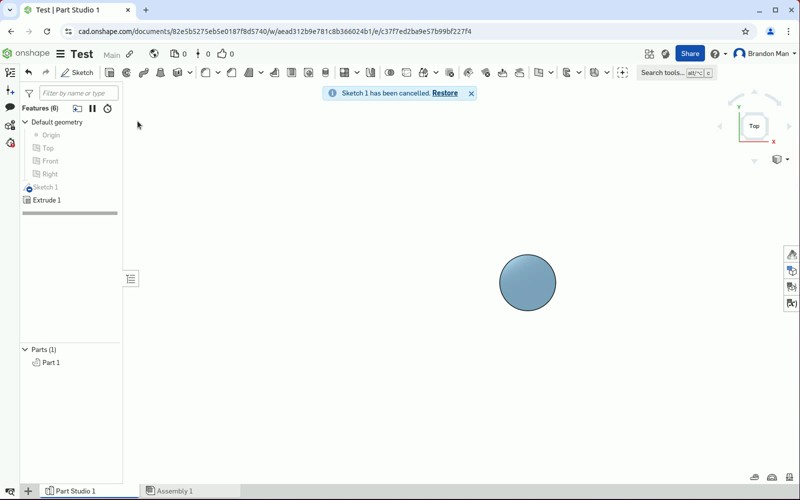
key(shift+h)
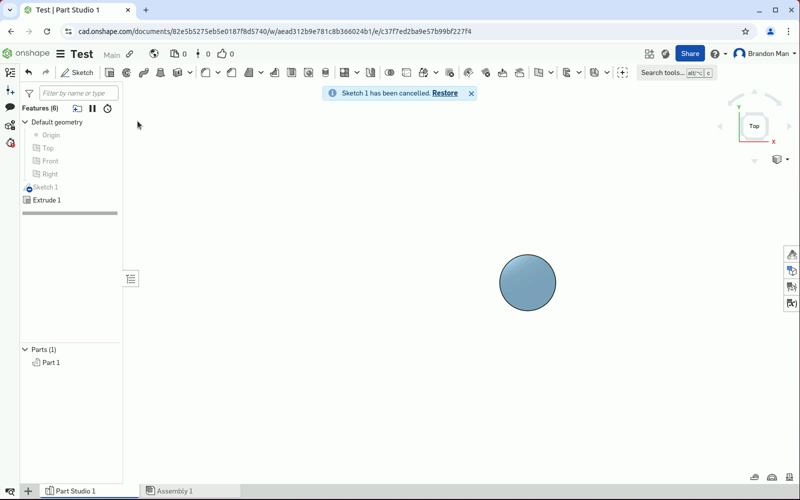
key(shift+h)
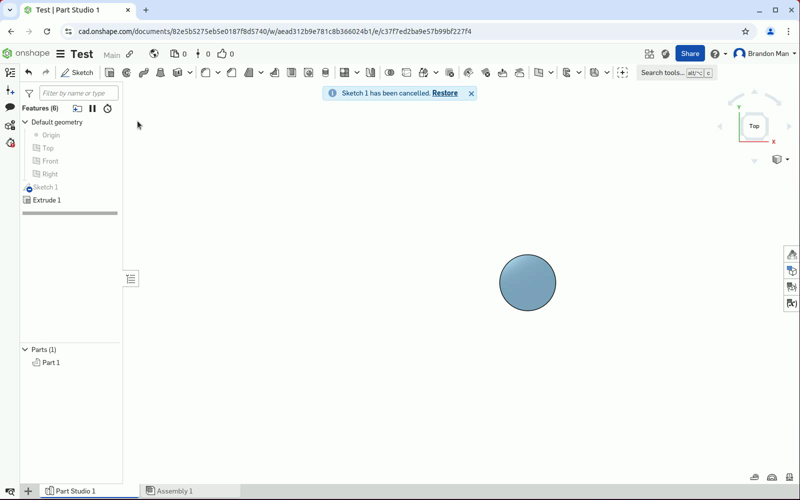
mouse_move(73, 189)
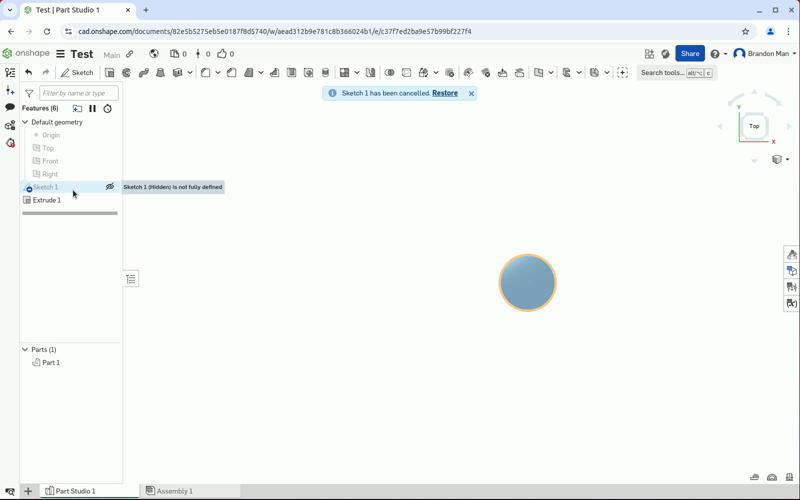
click(73, 189)
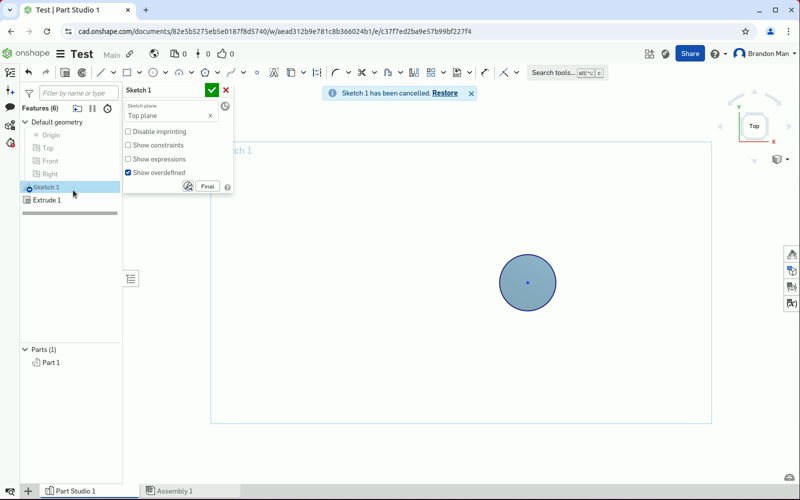
mouse_move(229, 92)
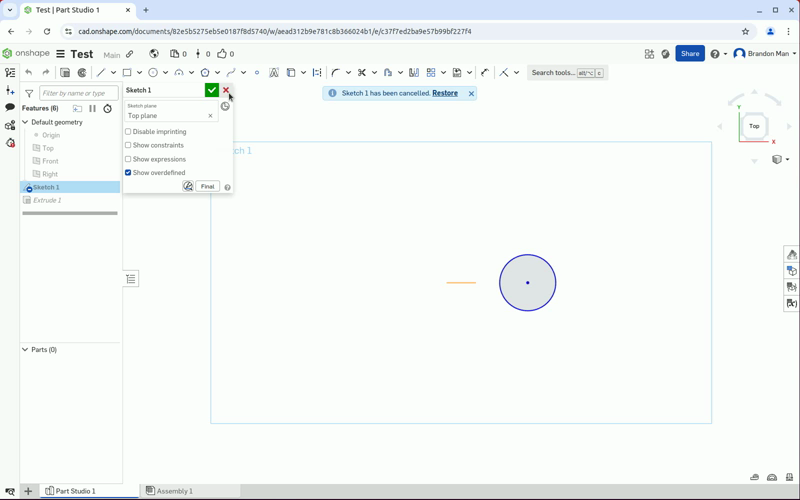
click(229, 92)
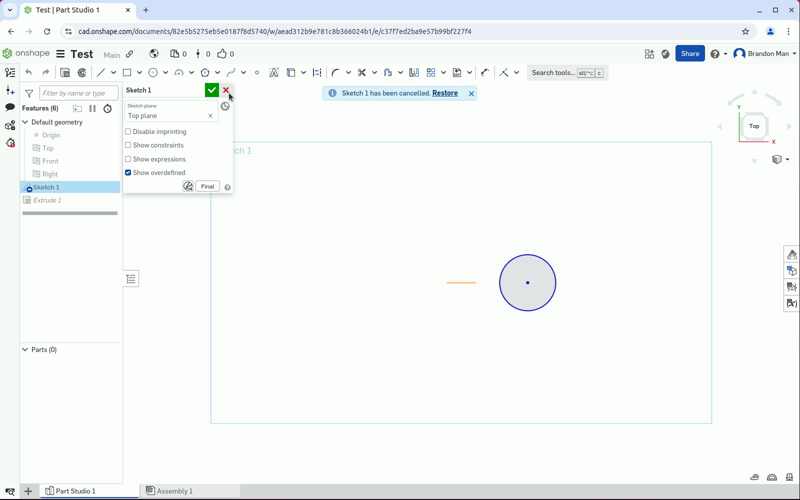
key(shift+s)
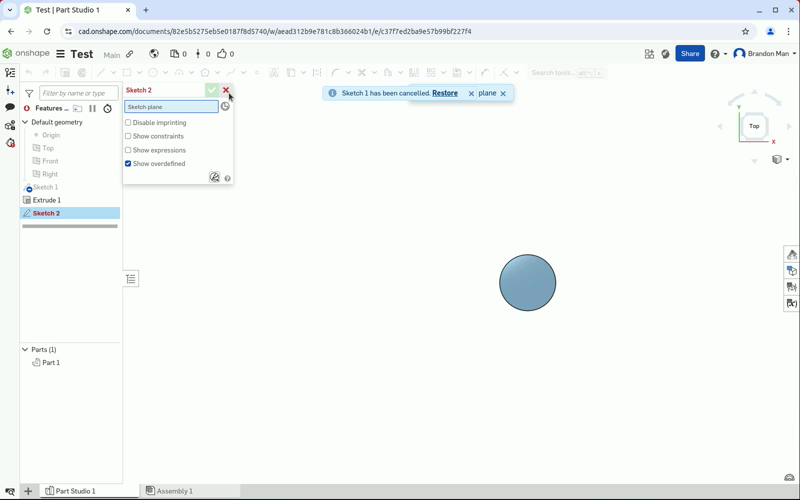
mouse_move(73, 150)
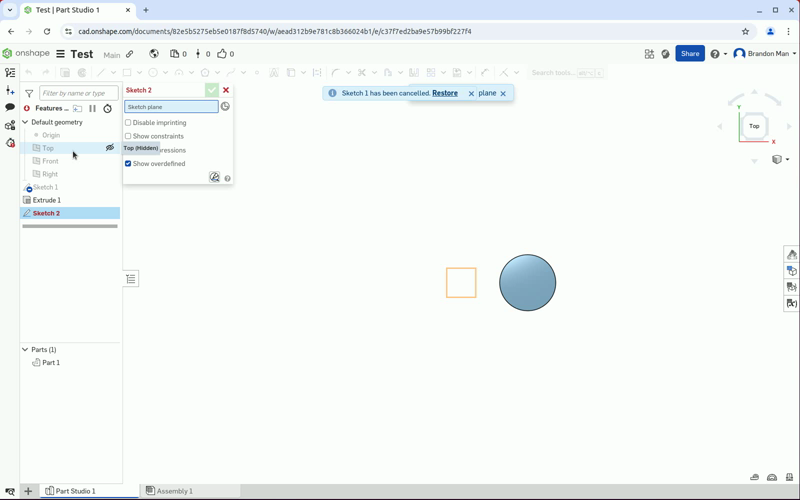
click(73, 150)
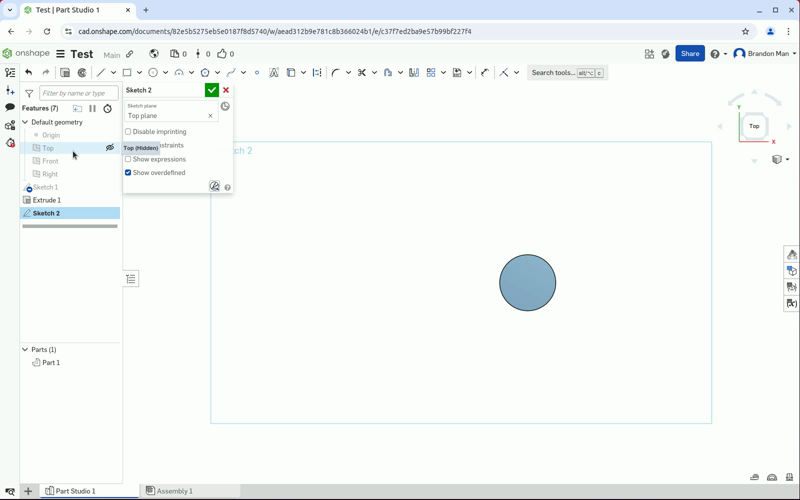
mouse_move(73, 352)
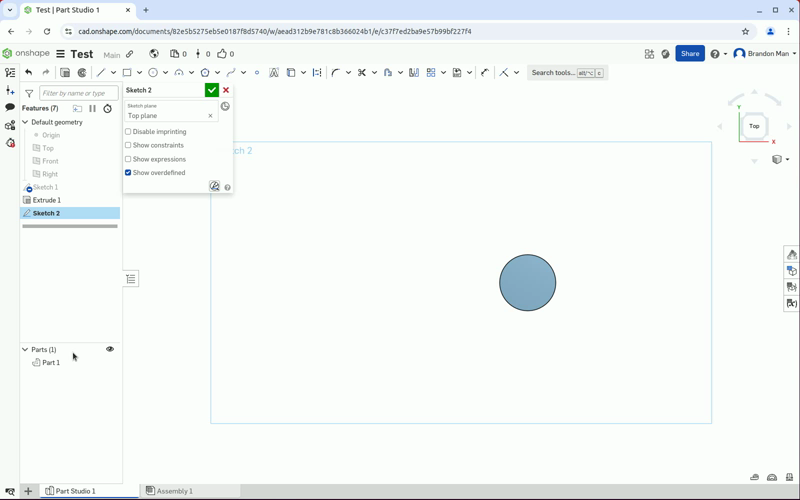
key(y)
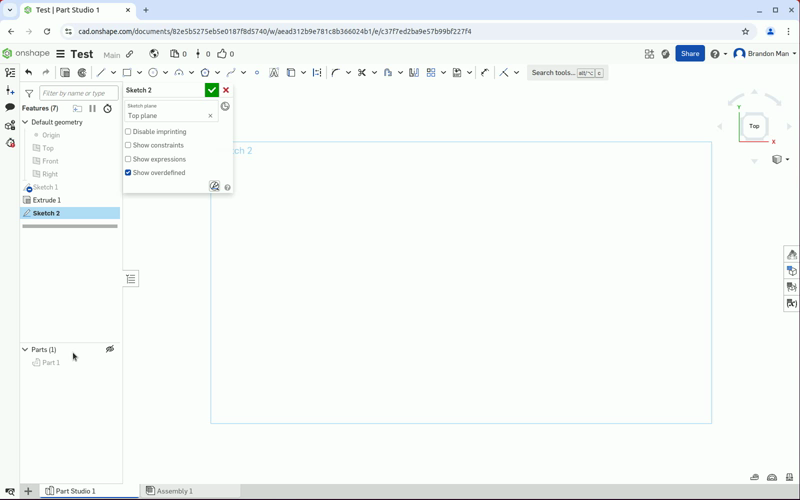
key(c)
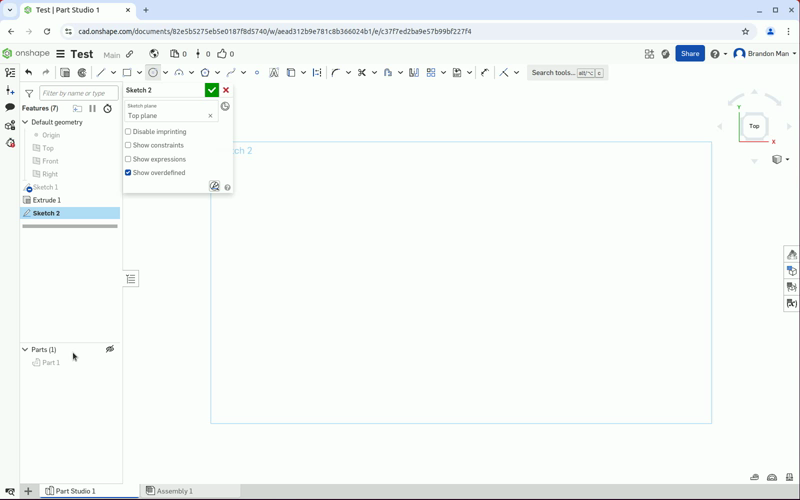
key_down(shift)
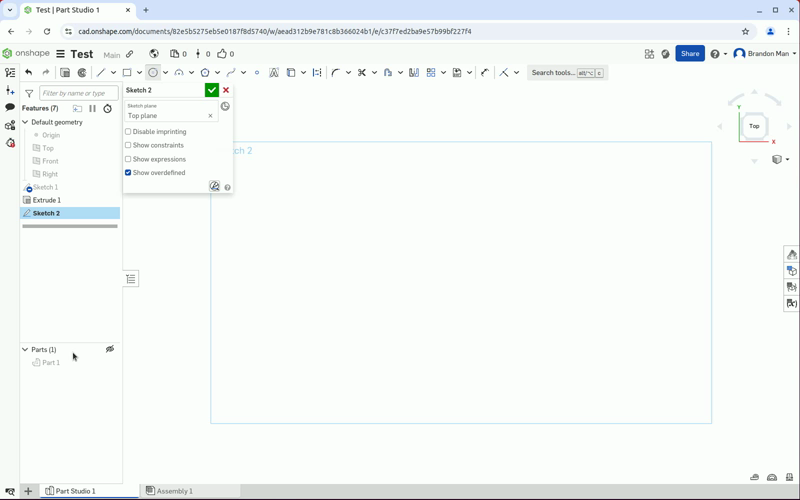
mouse_move(528, 282)
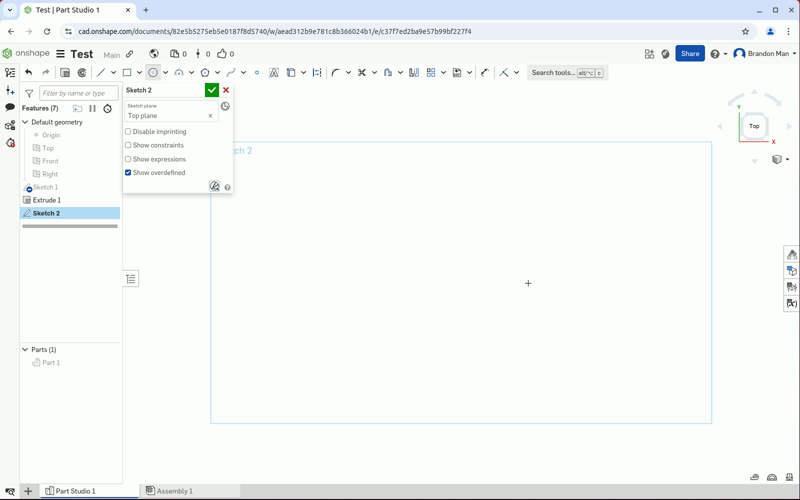
click(528, 282)
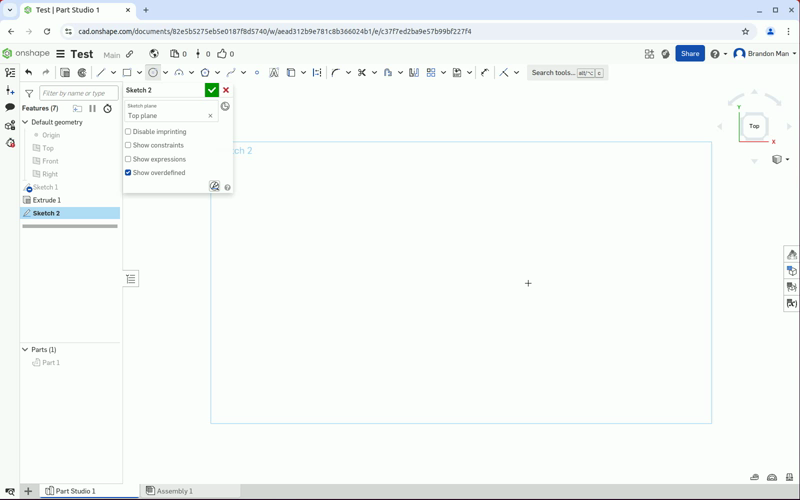
key_up(shift)
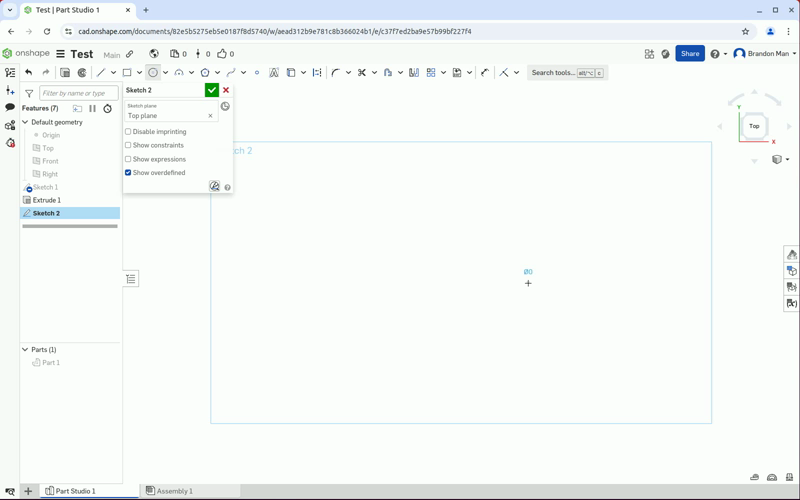
mouse_move(573, 282)
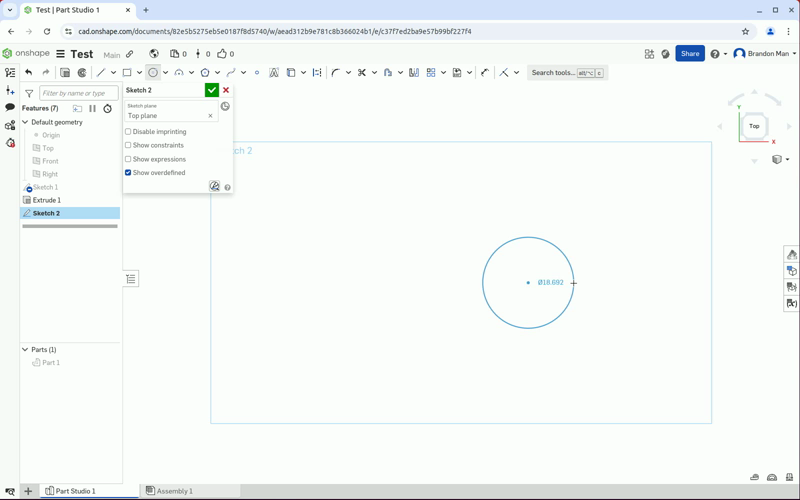
click(573, 282)
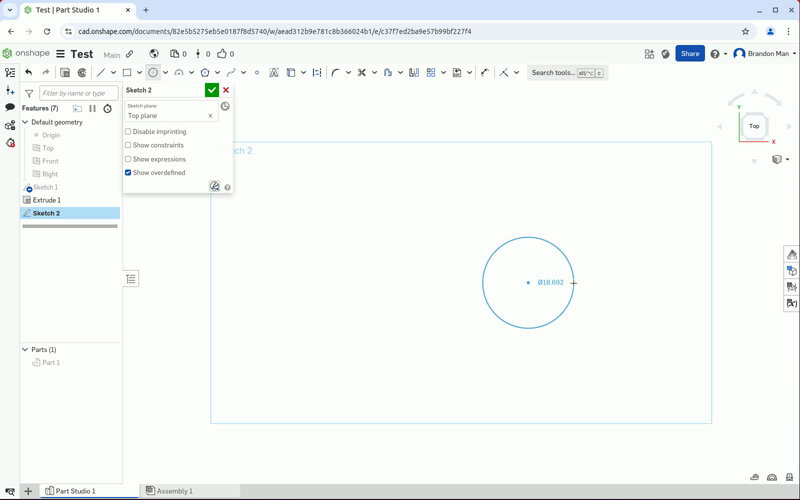
key(esc)
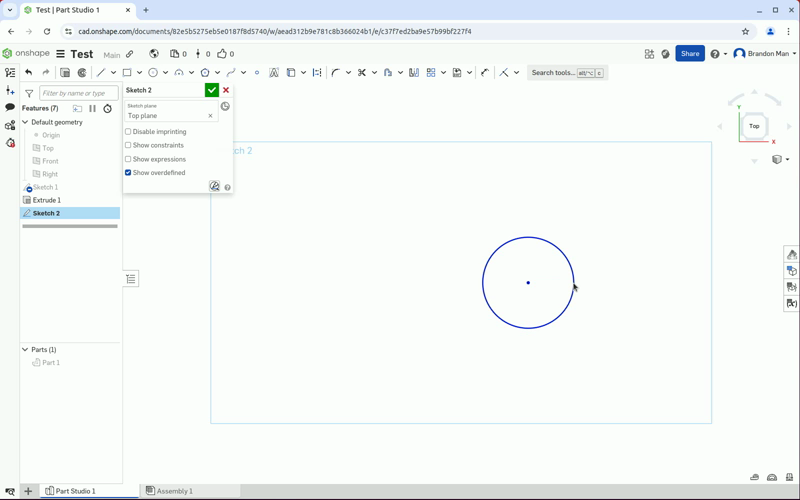
mouse_move(502, 279)
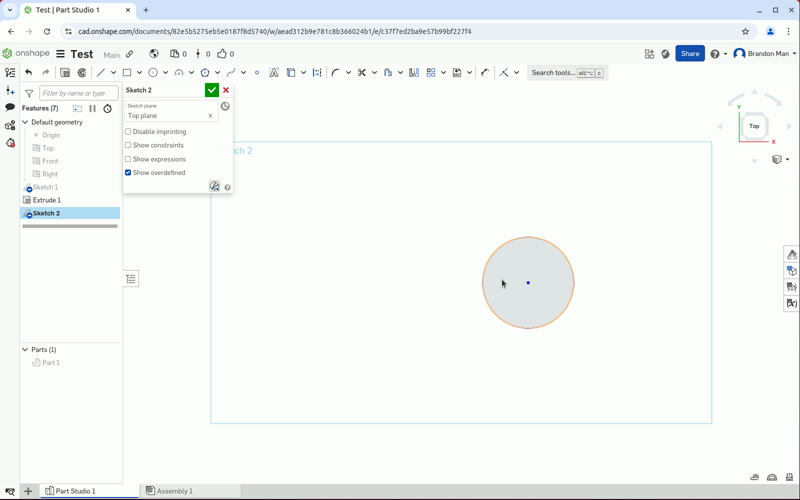
click(502, 279)
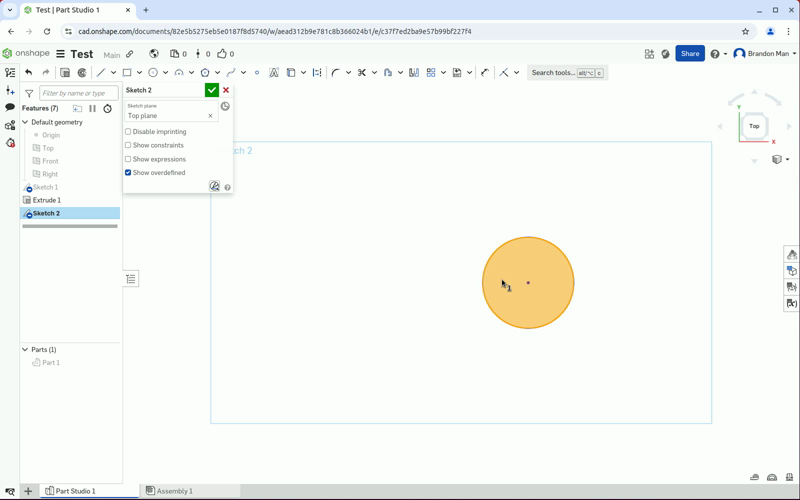
mouse_move(73, 352)
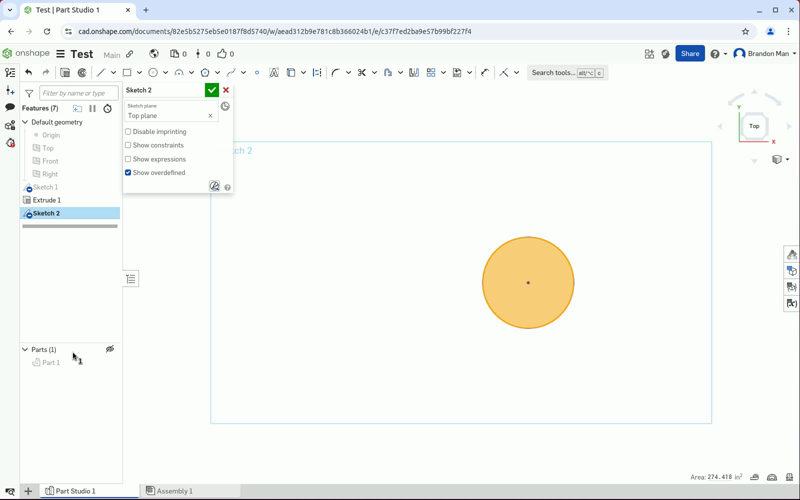
key(shift+y)
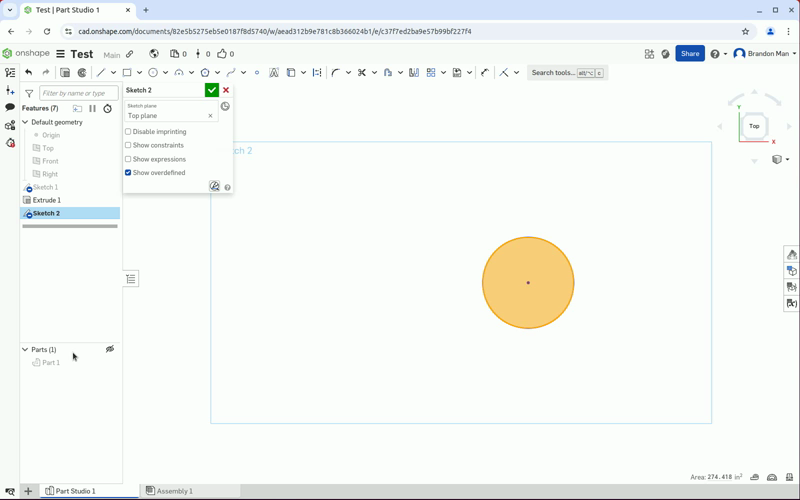
key(shift+e)
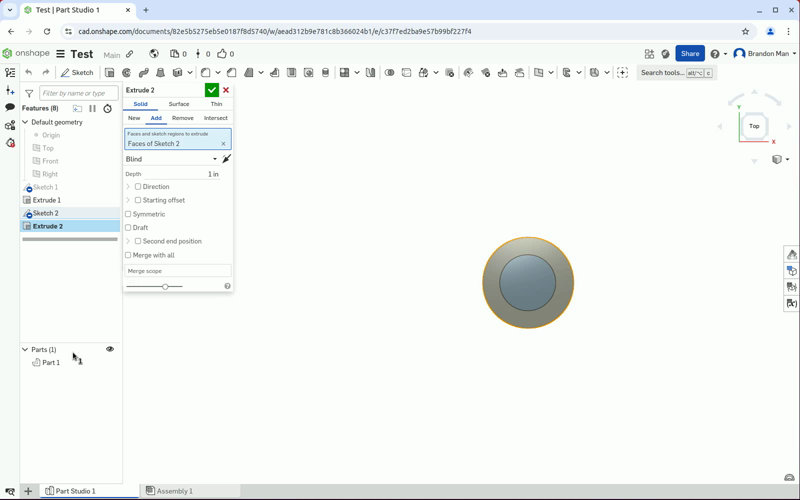
mouse_move(143, 106)
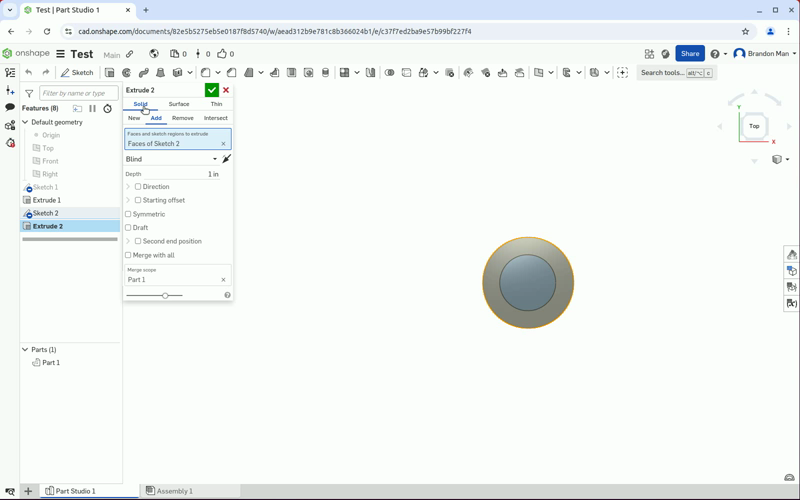
click(143, 106)
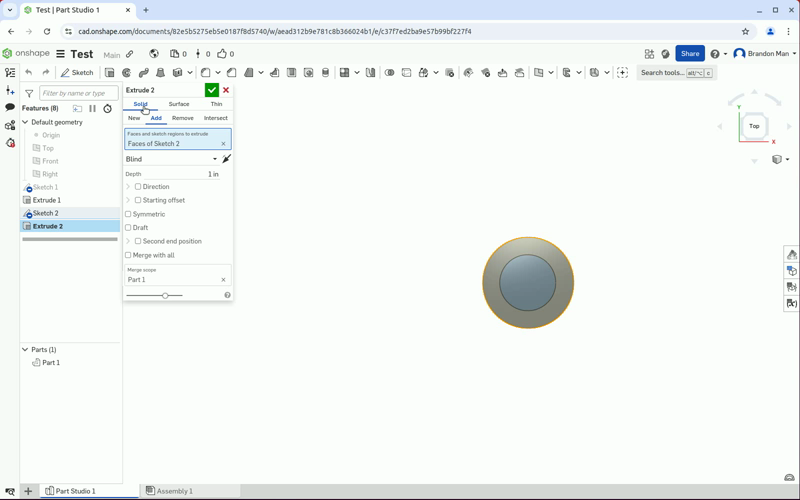
mouse_move(137, 120)
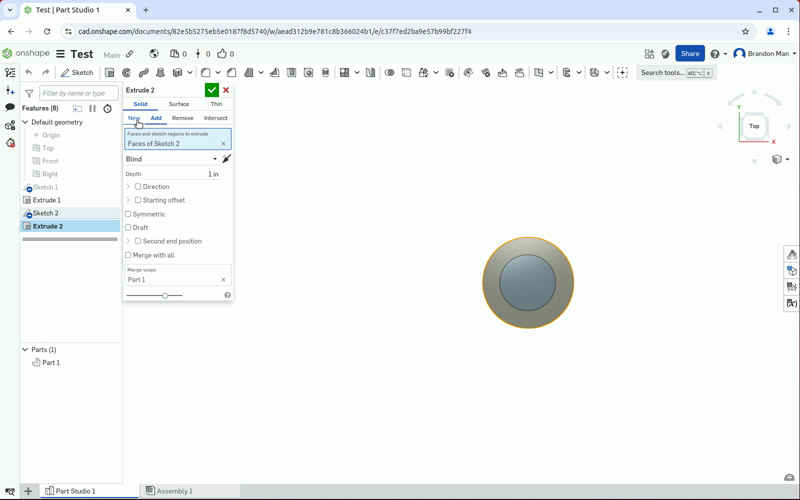
click(137, 120)
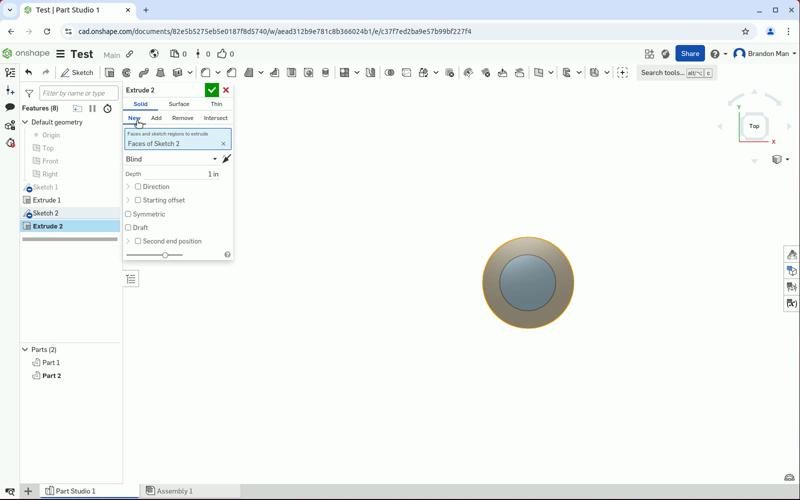
key(tab, 4)
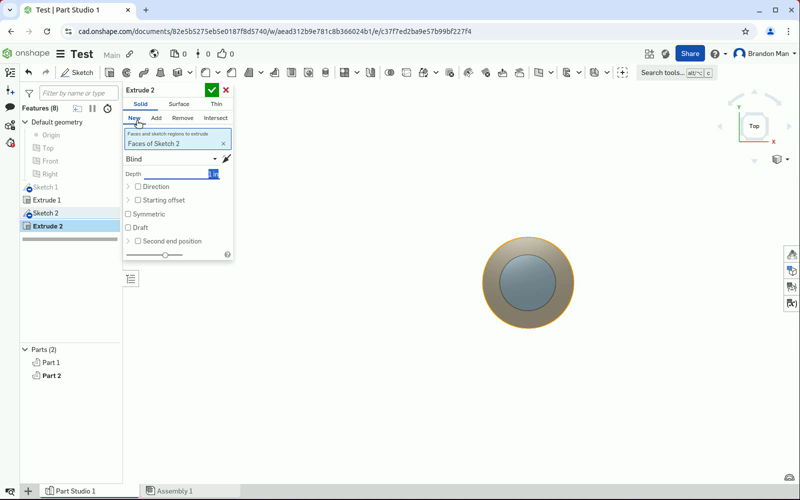
text(6.258)
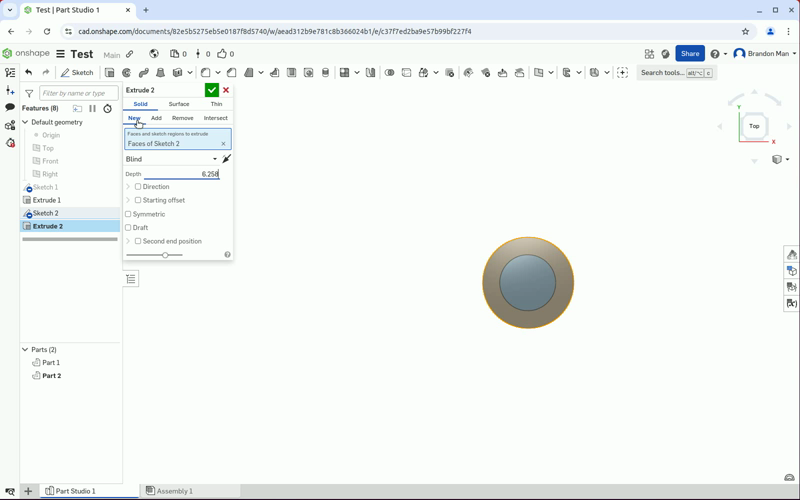
key(enter)
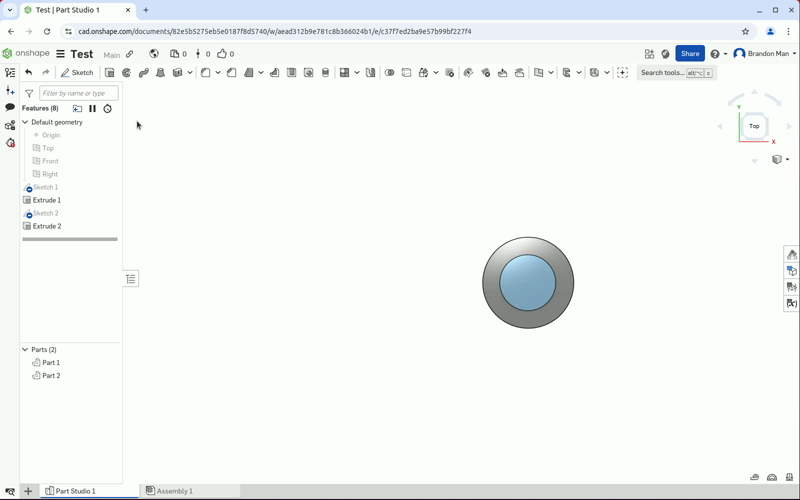
key(shift+h)
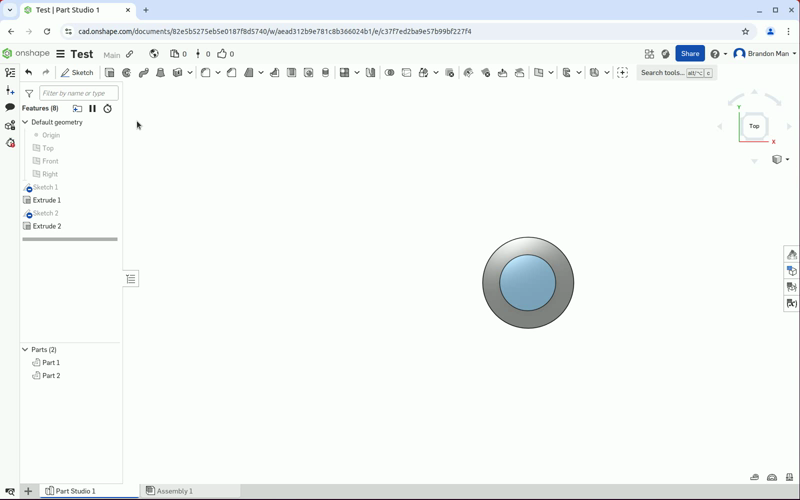
key(shift+h)
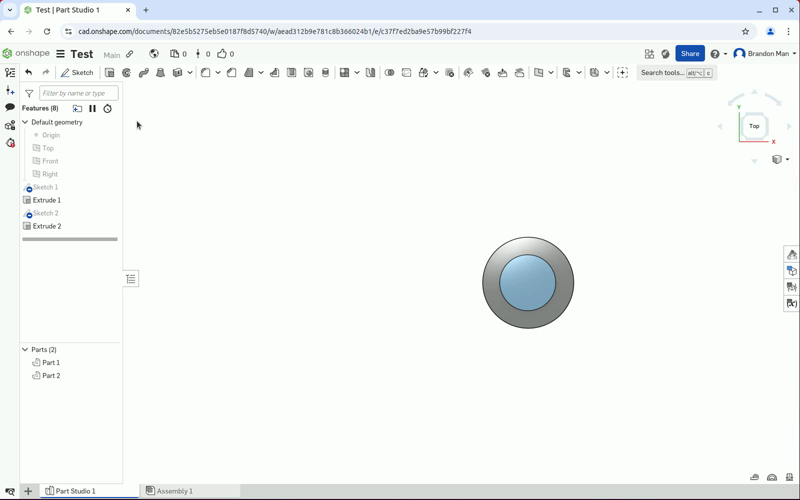
key(shift+7)
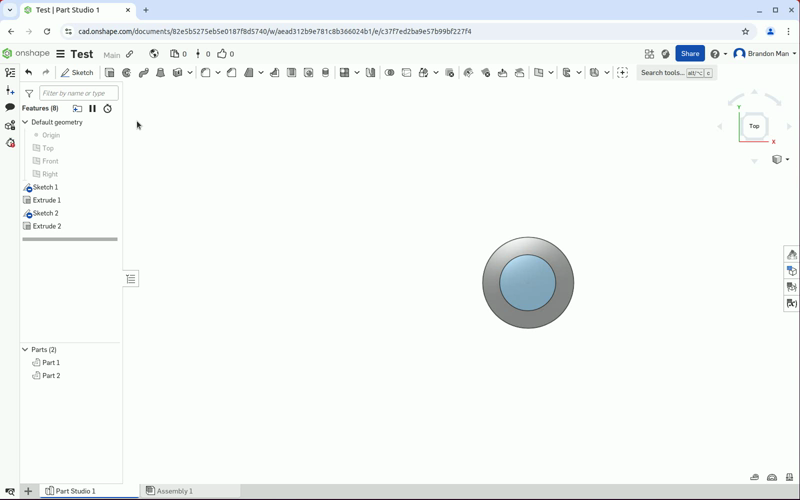
key(up, 3)
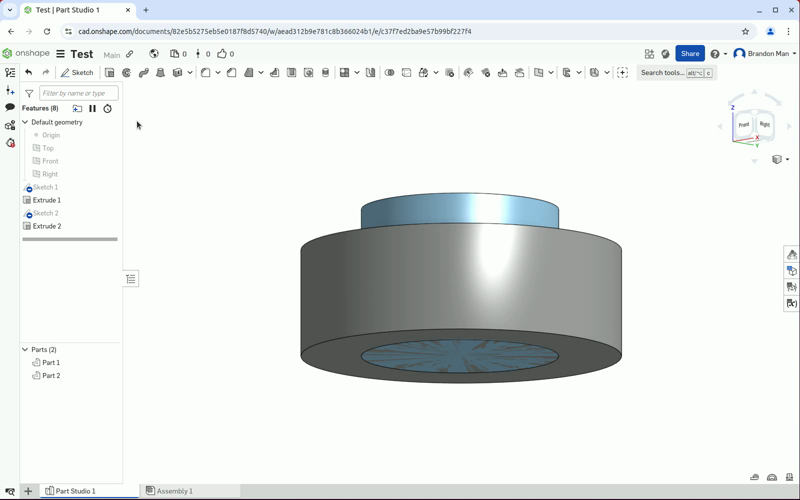
key(left, 3)
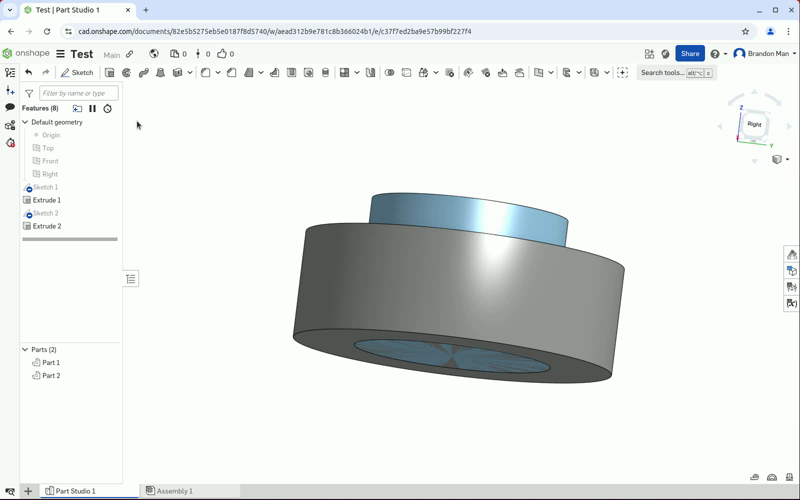
key(right, 3)
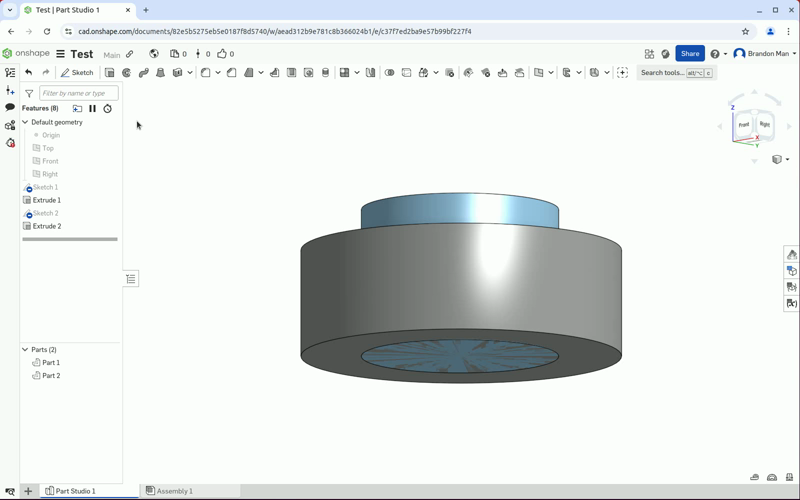
key(down, 3)
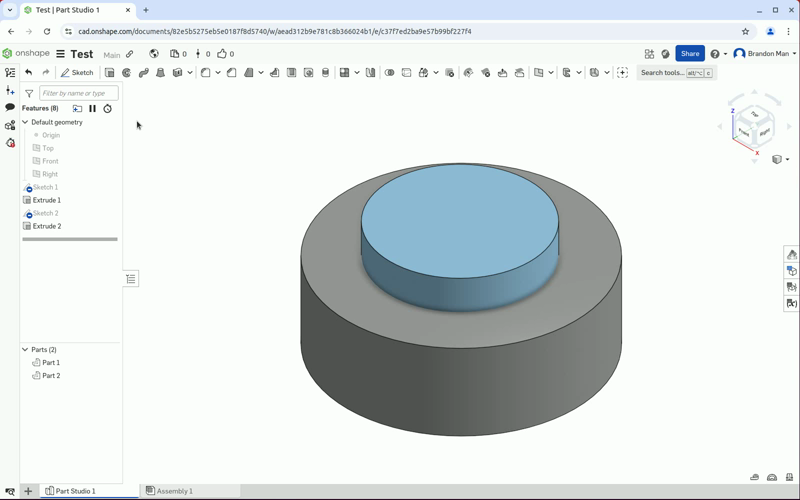
mouse_move(73, 189)
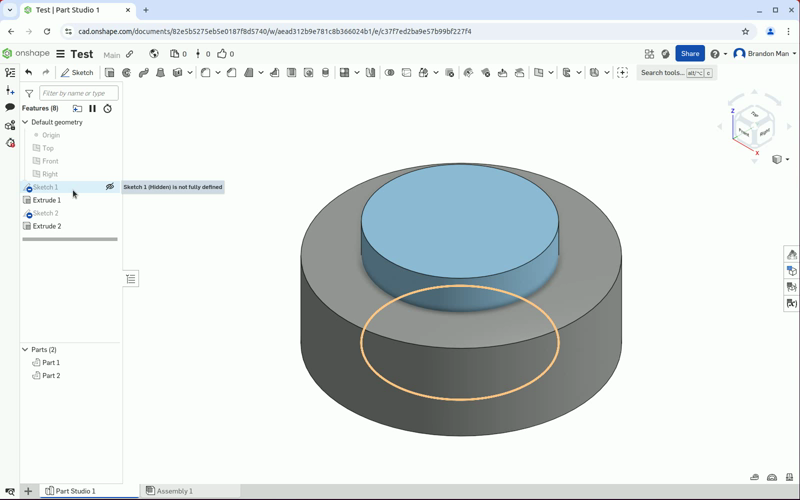
click(73, 189)